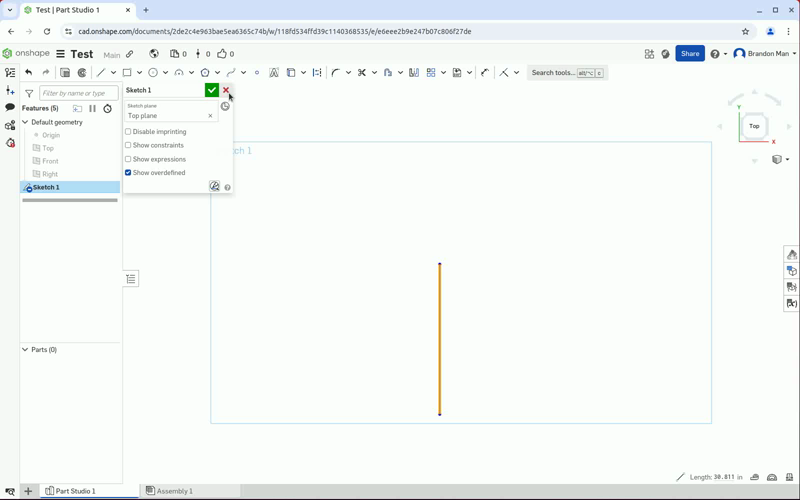
key(shift+h)
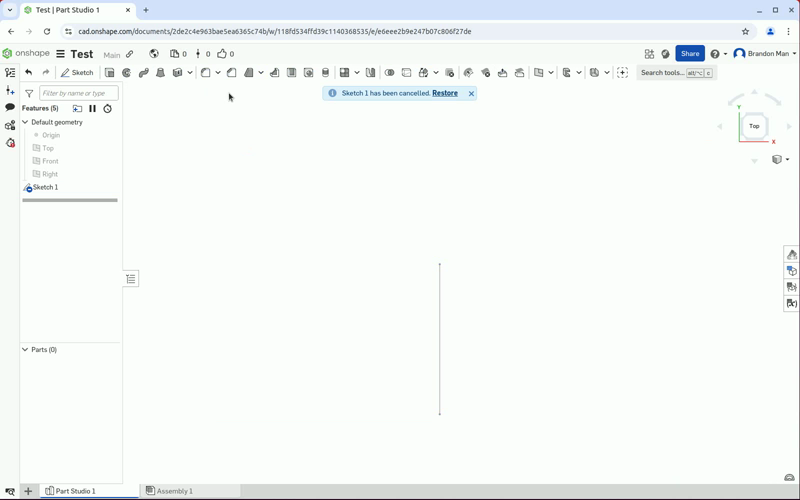
key(shift+s)
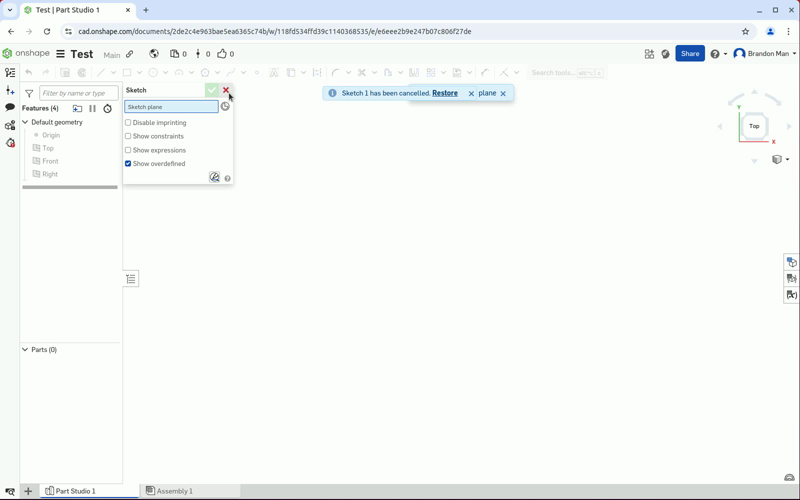
mouse_move(73, 150)
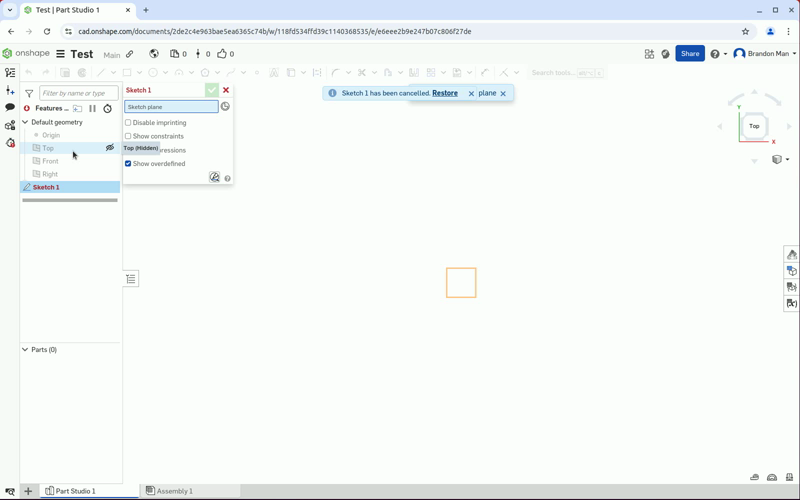
click(73, 150)
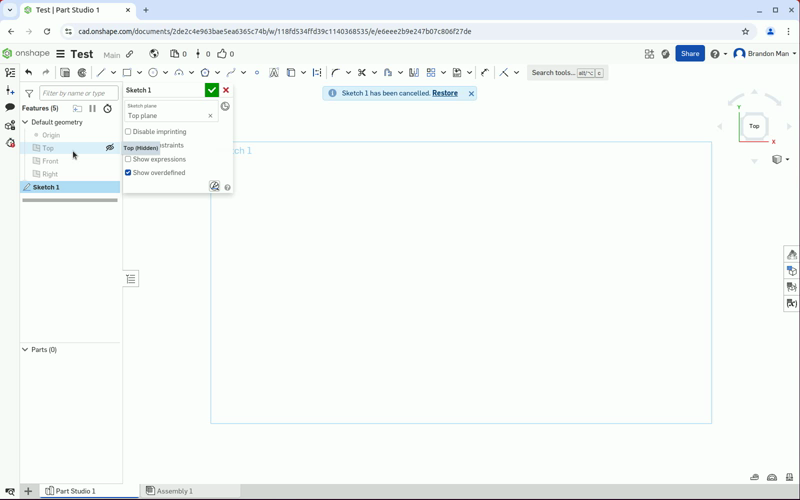
mouse_move(73, 352)
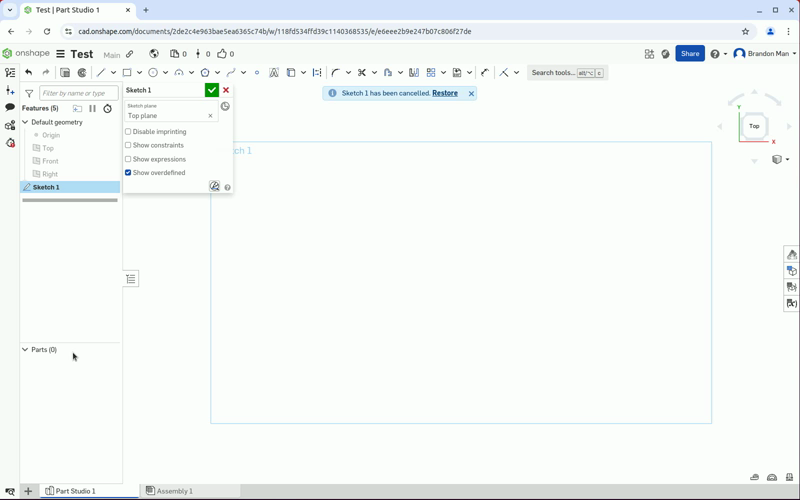
key(y)
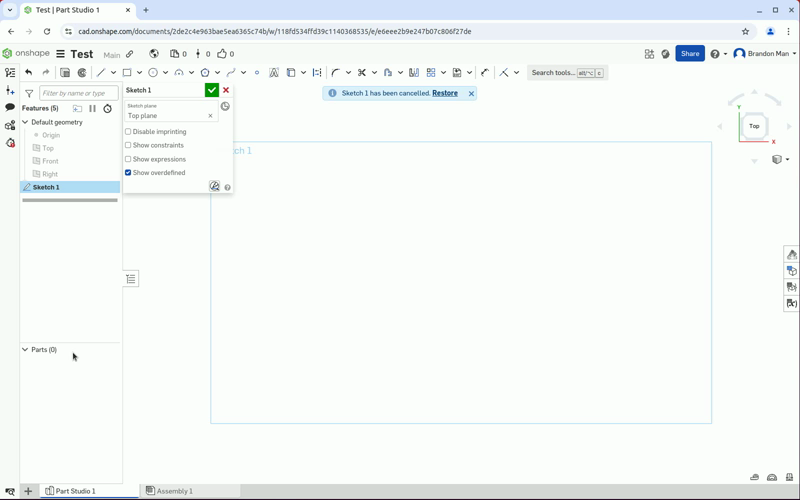
key(c)
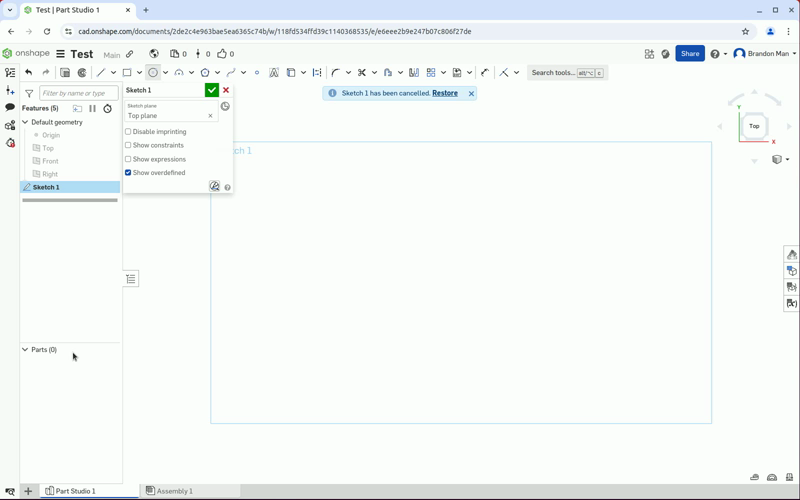
key_down(shift)
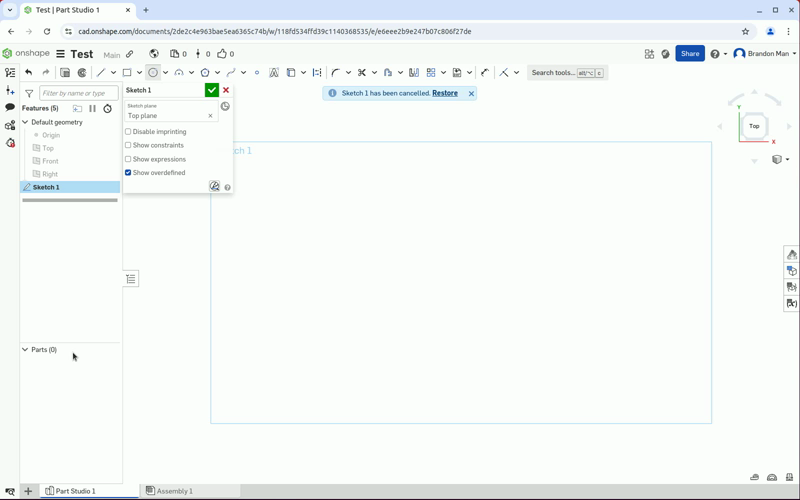
mouse_move(460, 282)
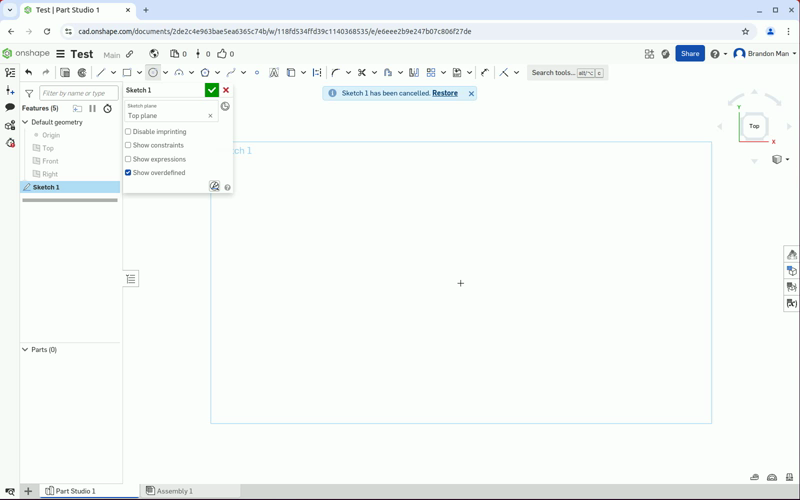
click(460, 282)
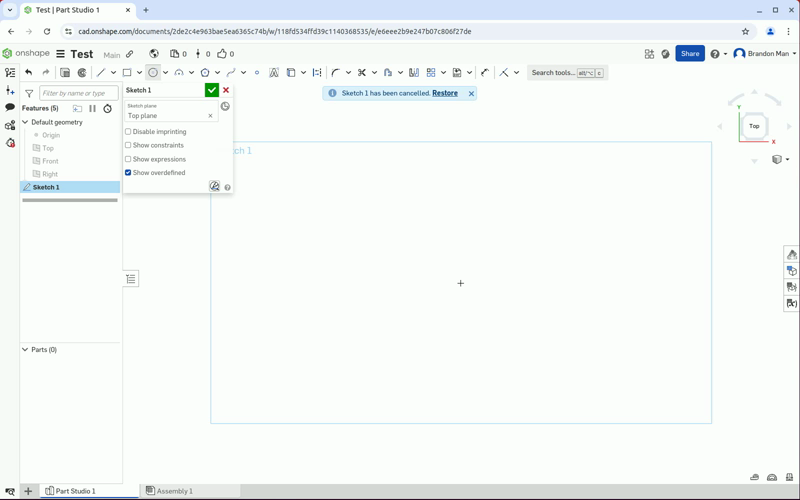
key_up(shift)
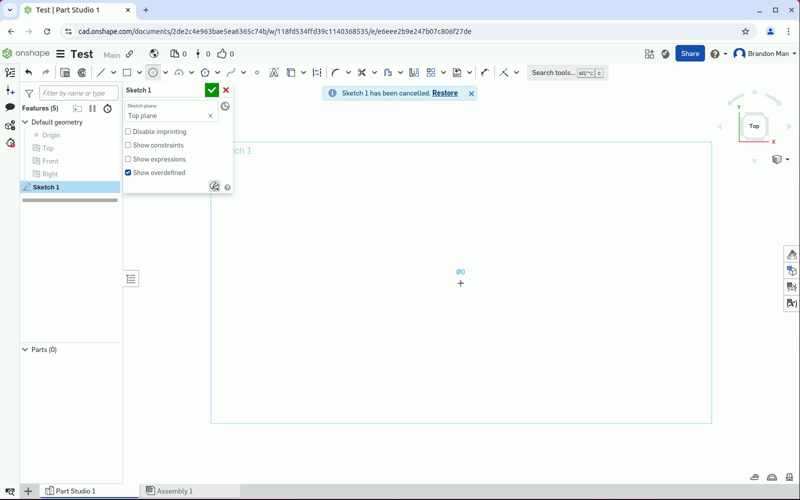
mouse_move(567, 282)
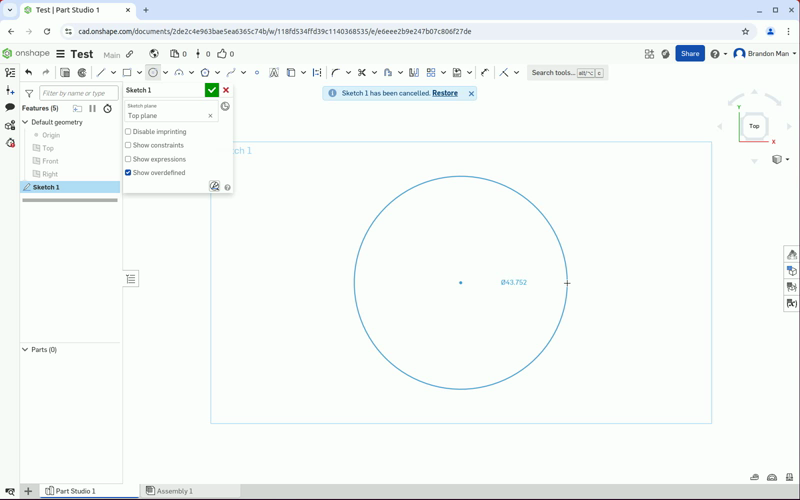
click(567, 282)
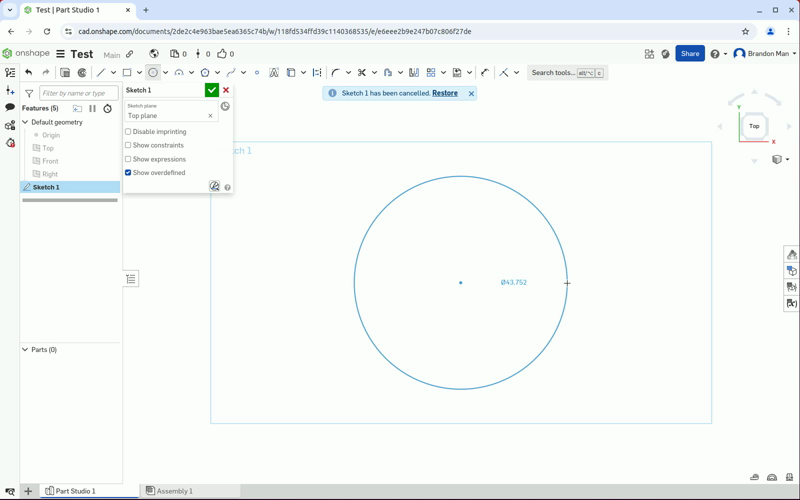
key(esc)
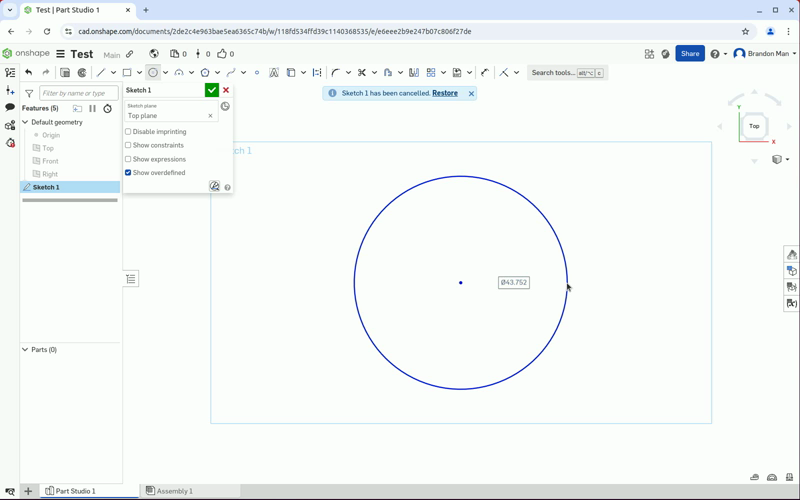
key(c)
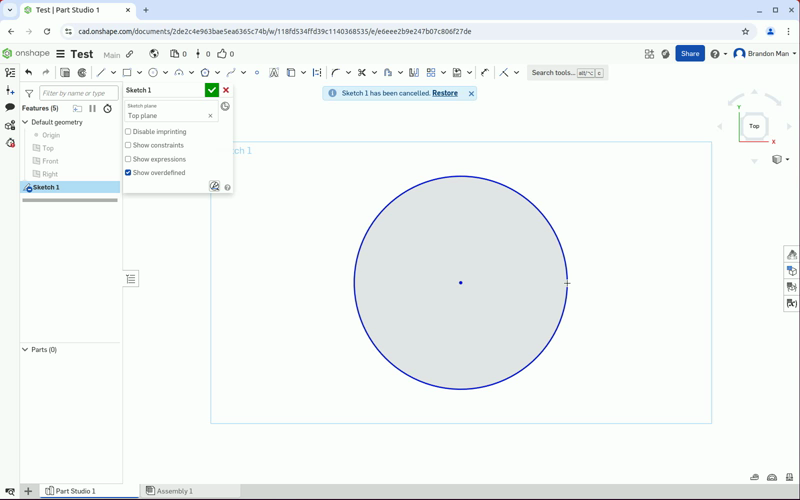
key_down(shift)
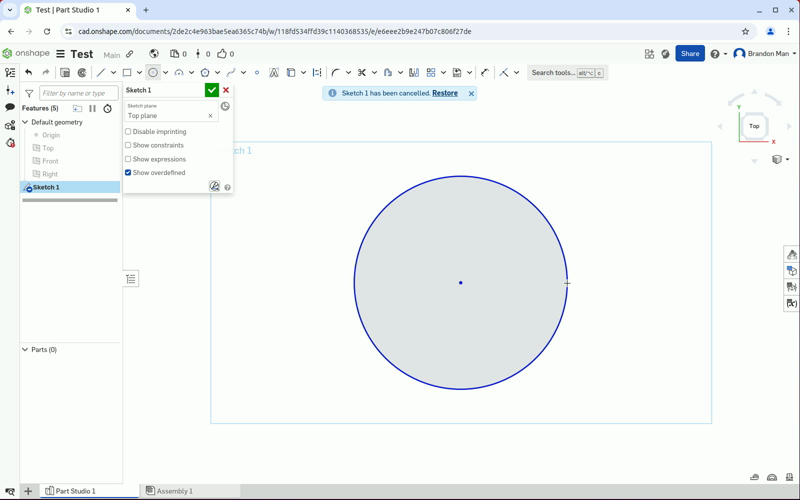
mouse_move(460, 282)
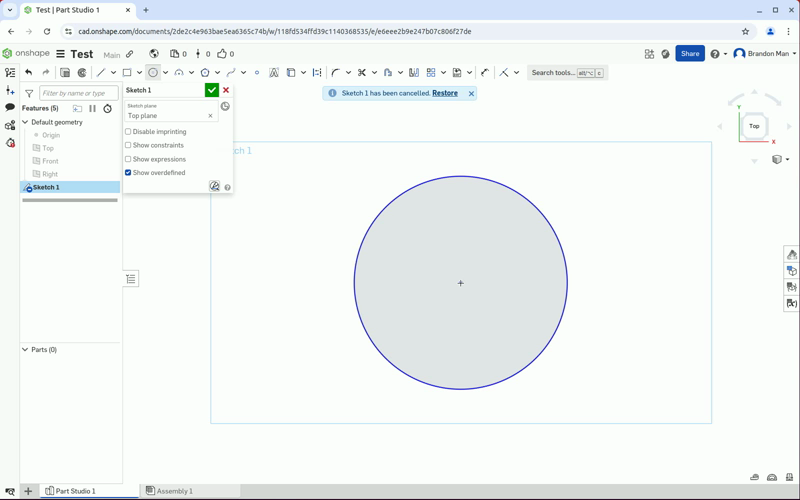
click(460, 282)
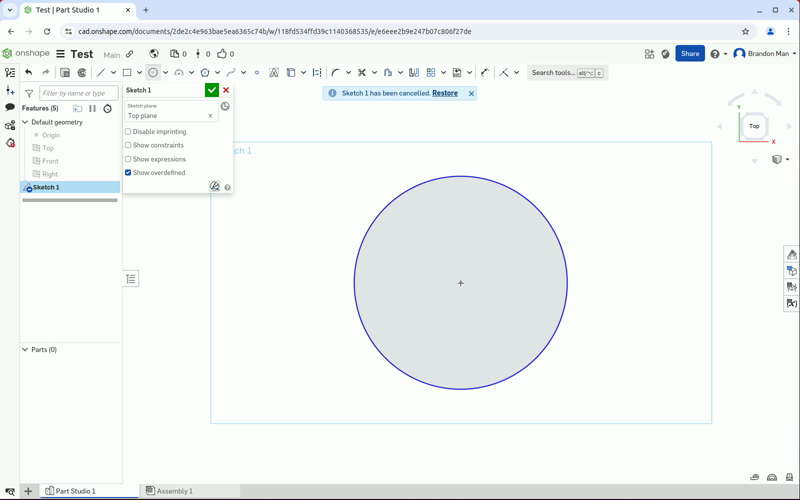
key_up(shift)
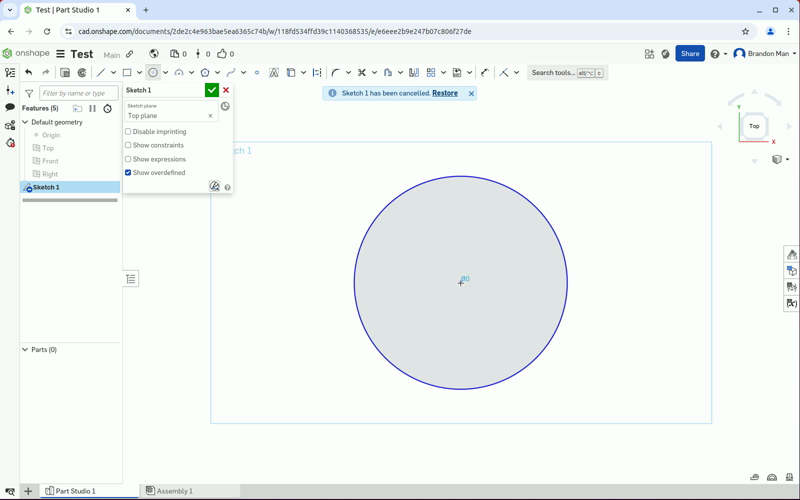
mouse_move(560, 282)
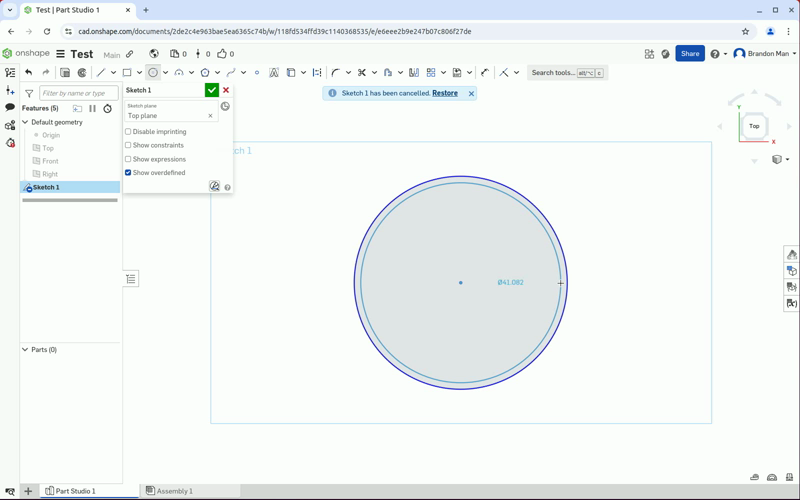
click(560, 282)
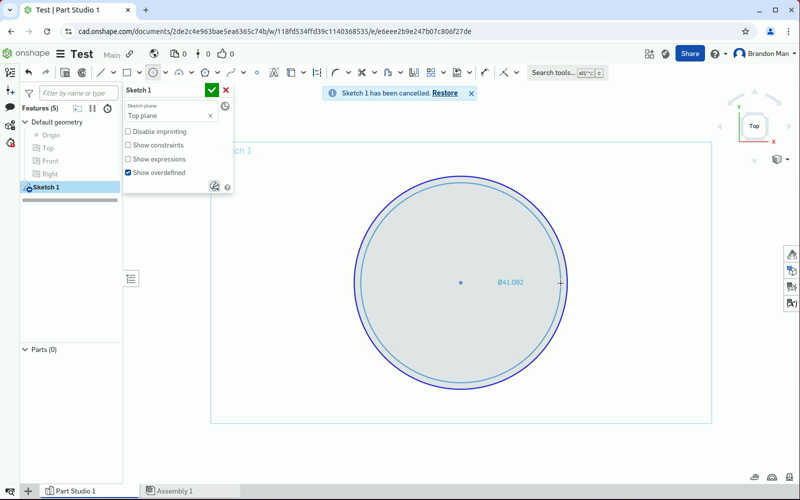
key(esc)
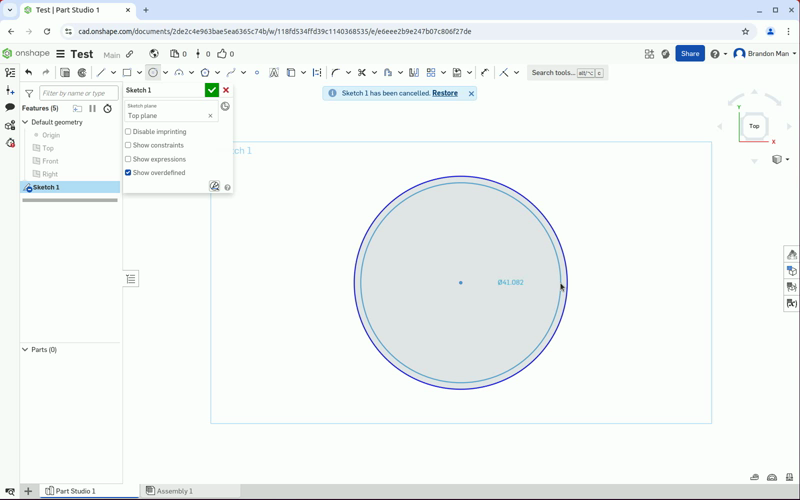
mouse_move(493, 185)
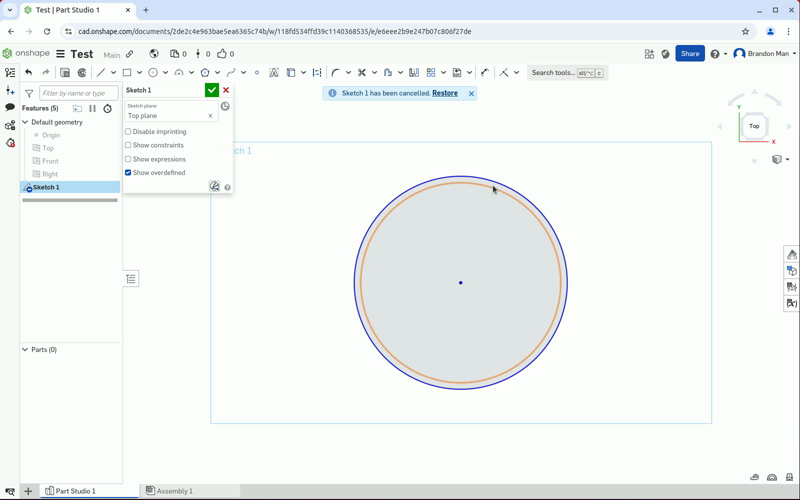
click(493, 185)
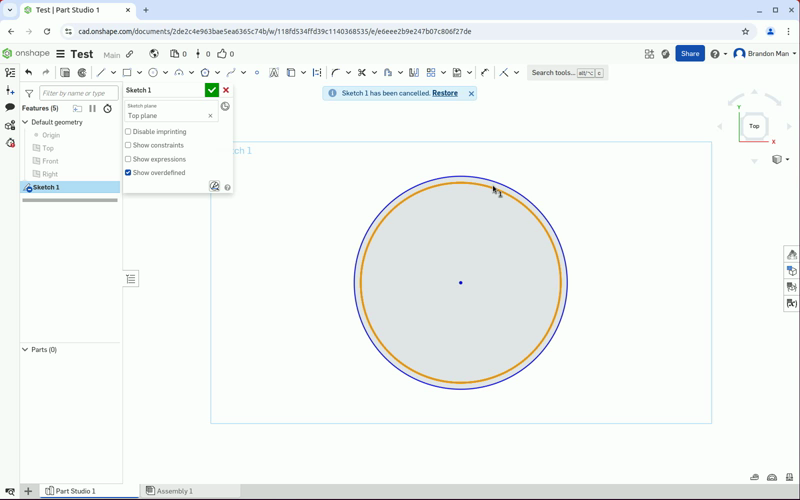
mouse_move(73, 352)
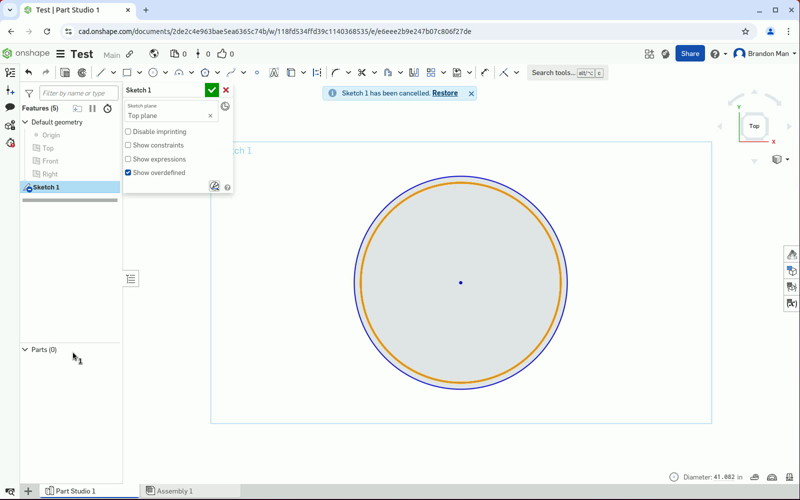
key(shift+y)
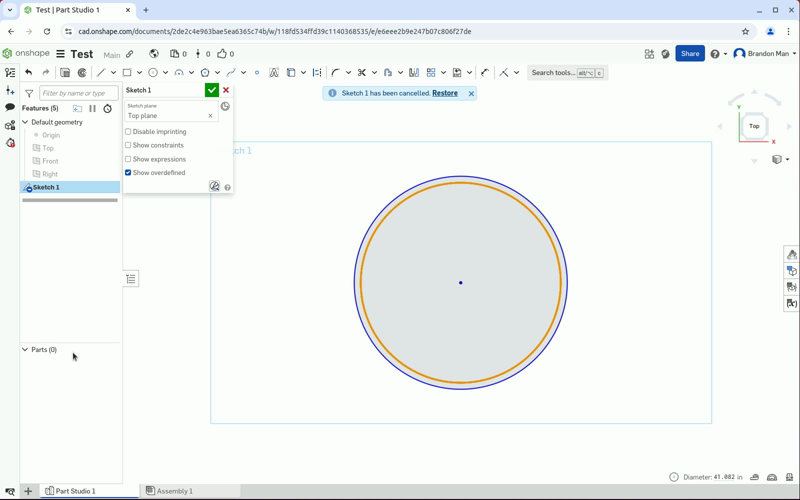
key(shift+e)
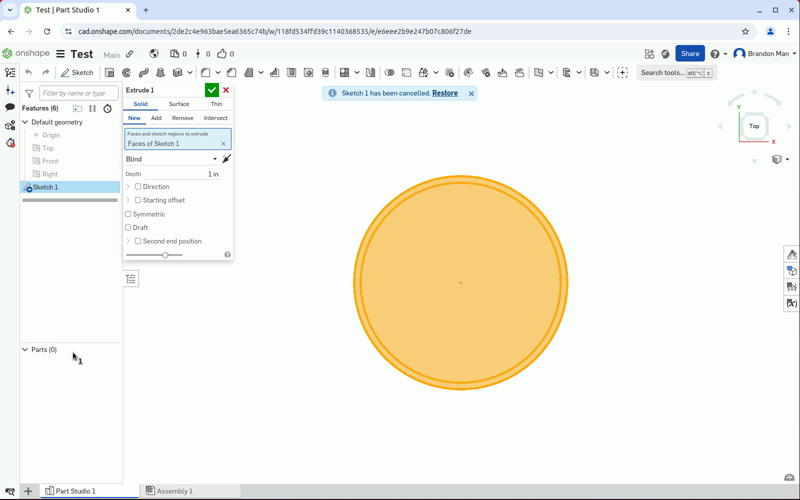
mouse_move(143, 106)
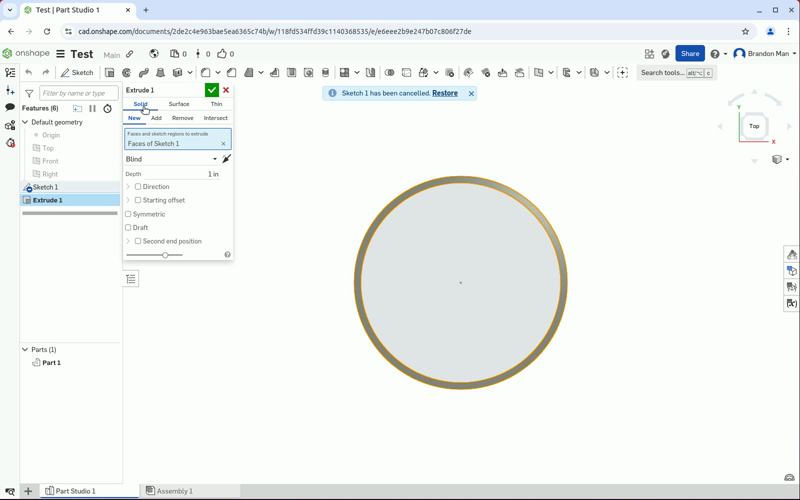
click(143, 106)
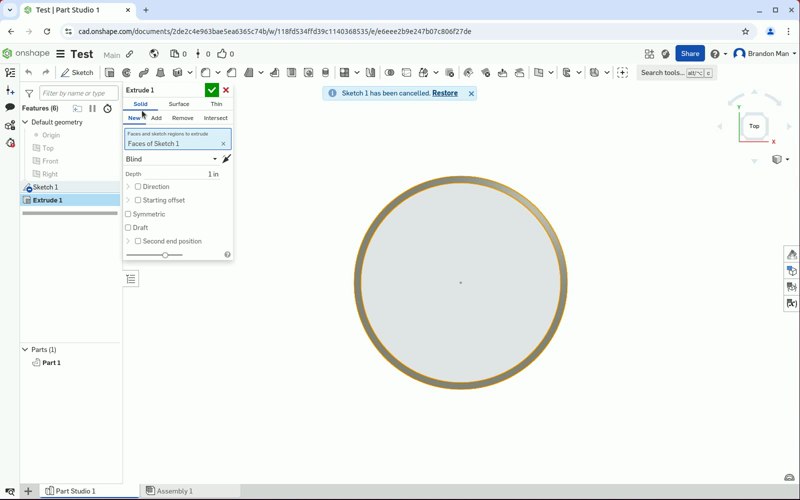
mouse_move(137, 120)
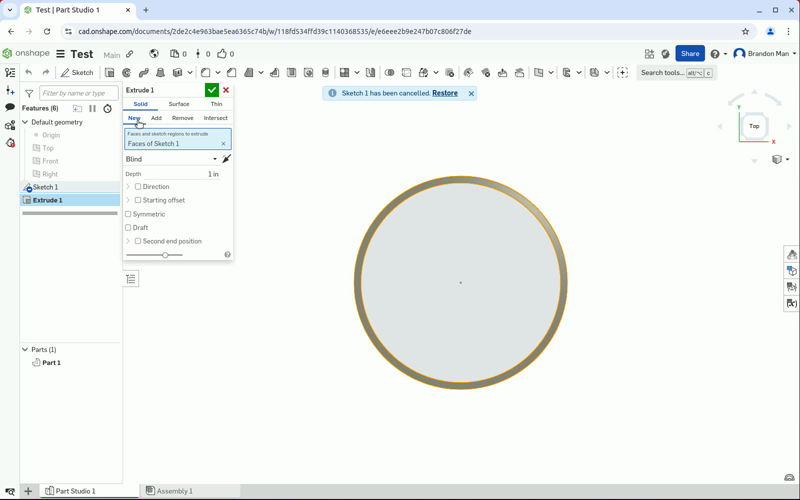
click(137, 120)
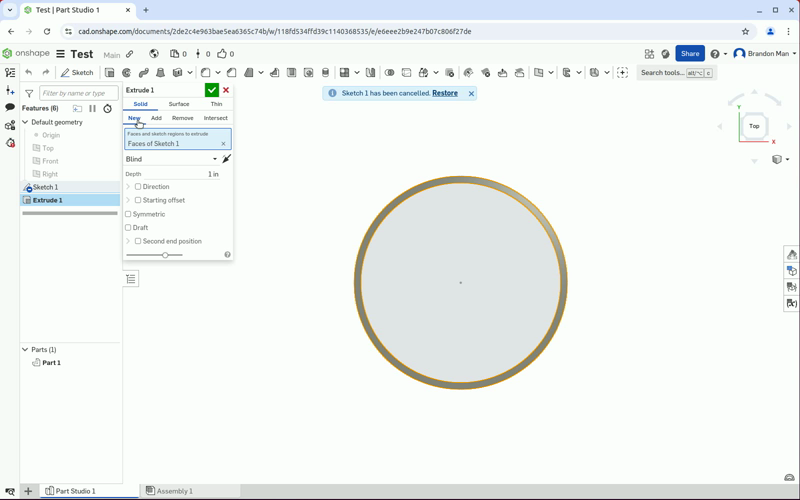
key(tab, 4)
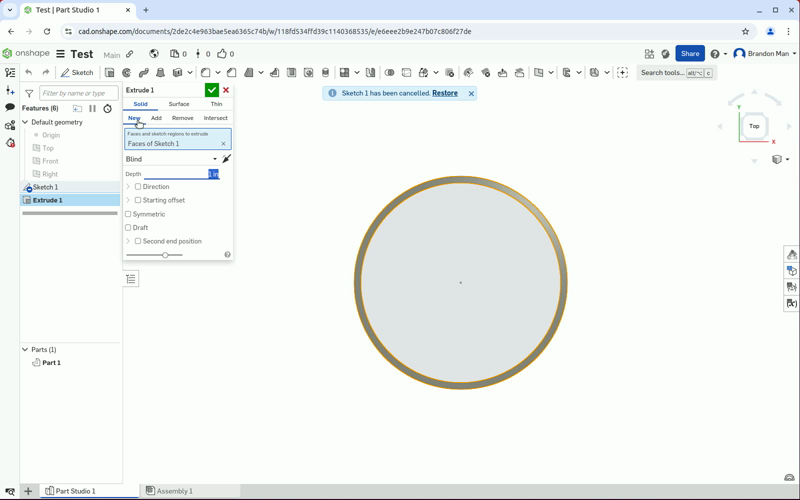
text(0.963)
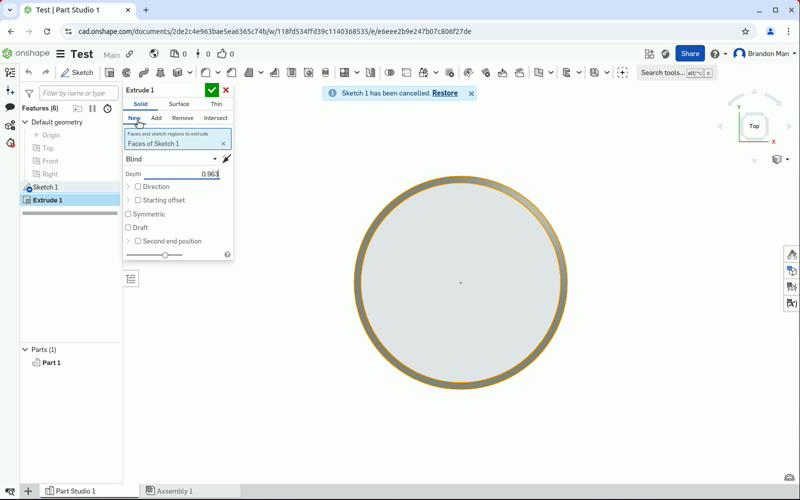
key(enter)
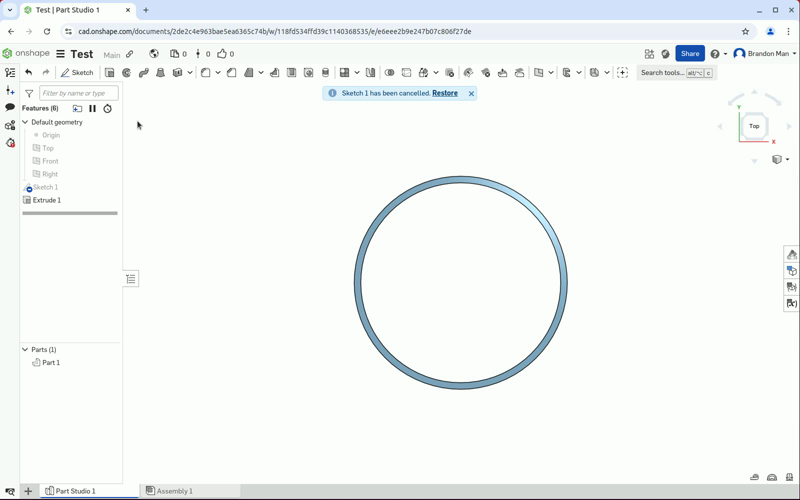
key(shift+h)
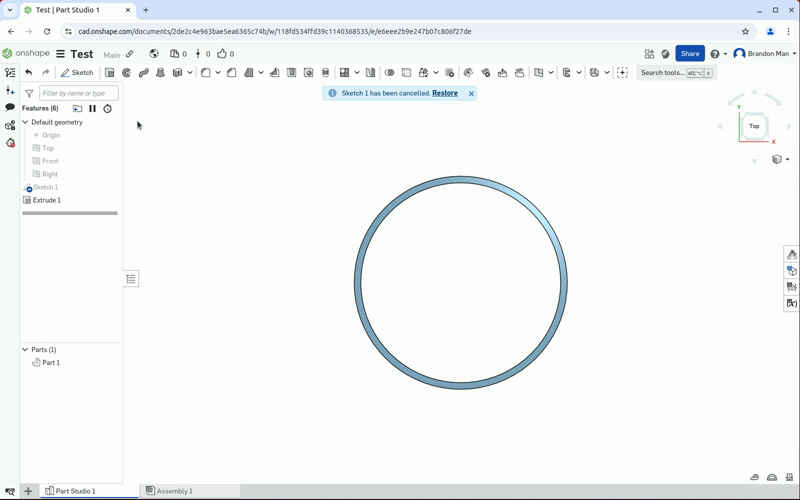
key(shift+h)
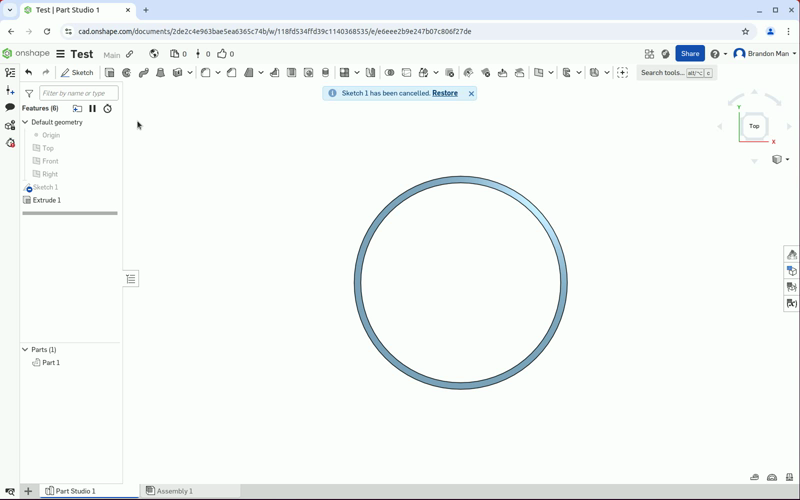
mouse_move(73, 189)
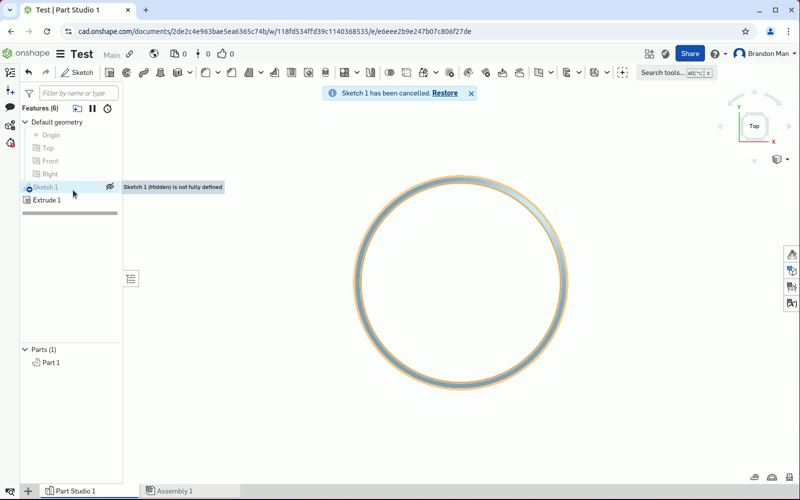
click(73, 189)
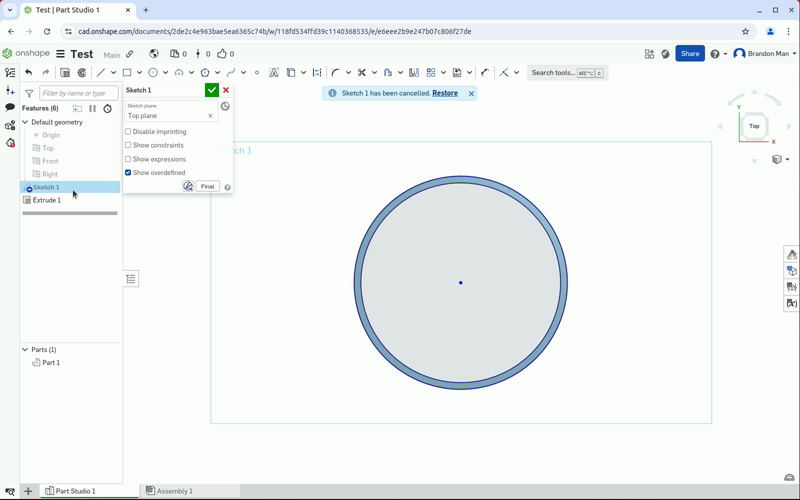
mouse_move(229, 92)
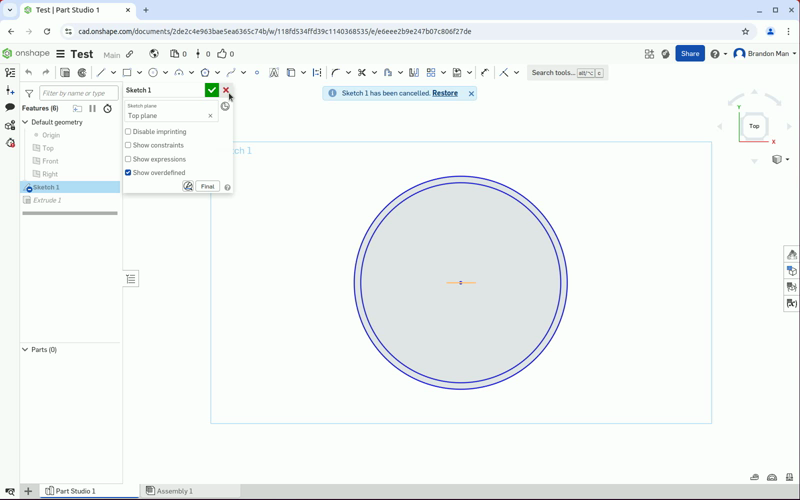
click(229, 92)
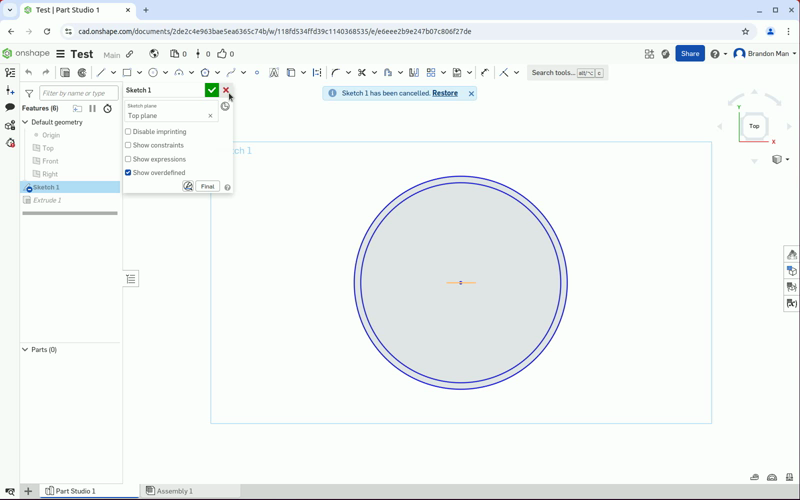
key(shift+s)
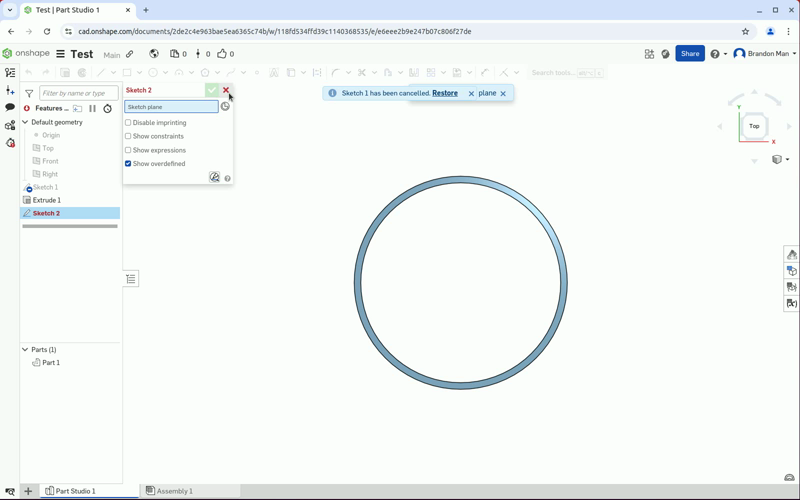
mouse_move(73, 150)
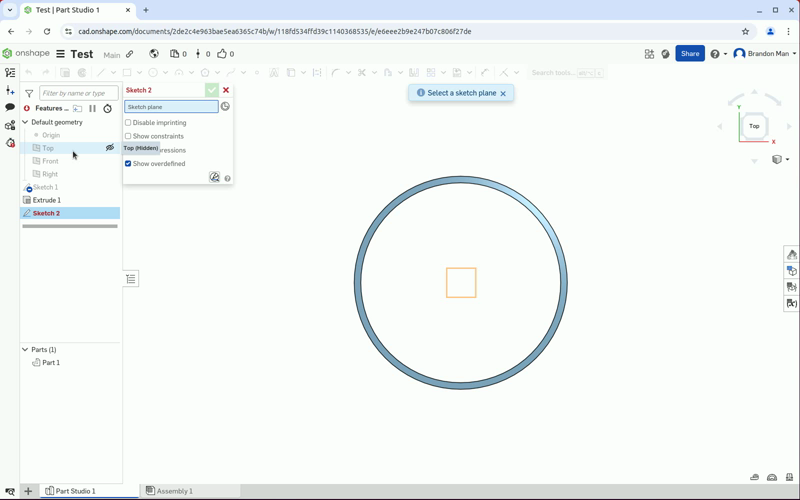
click(73, 150)
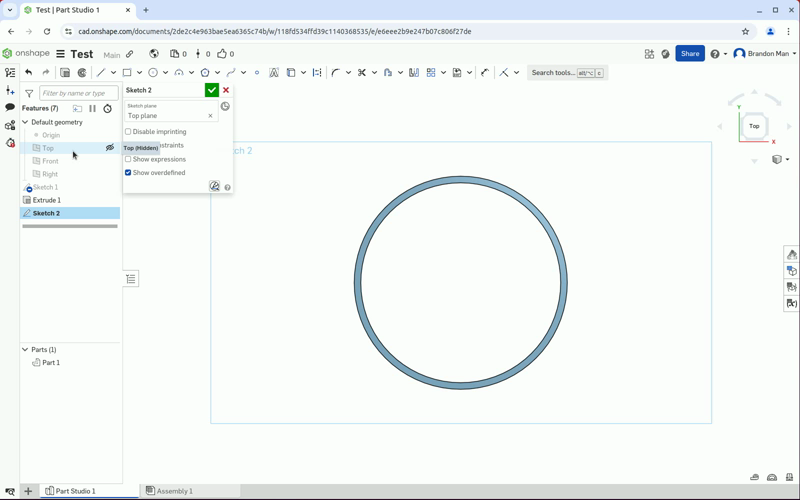
mouse_move(73, 352)
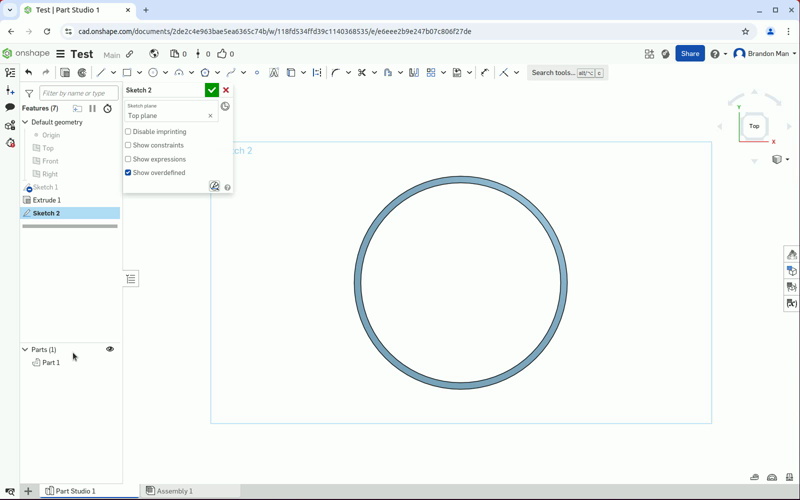
key(y)
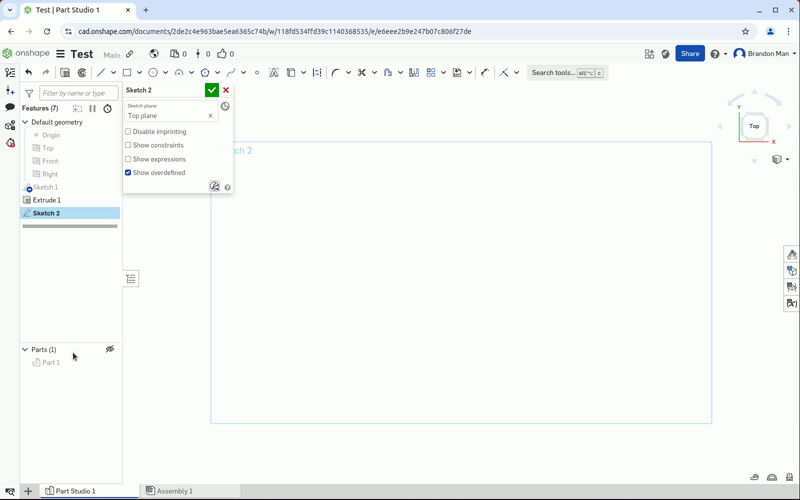
key(c)
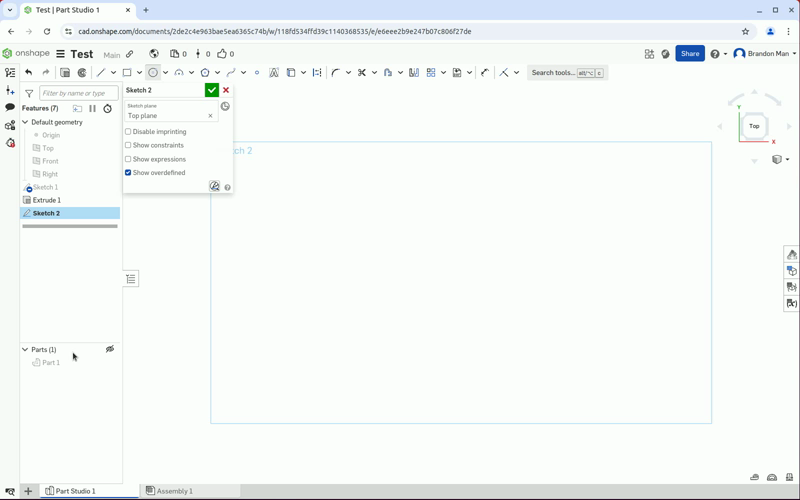
key_down(shift)
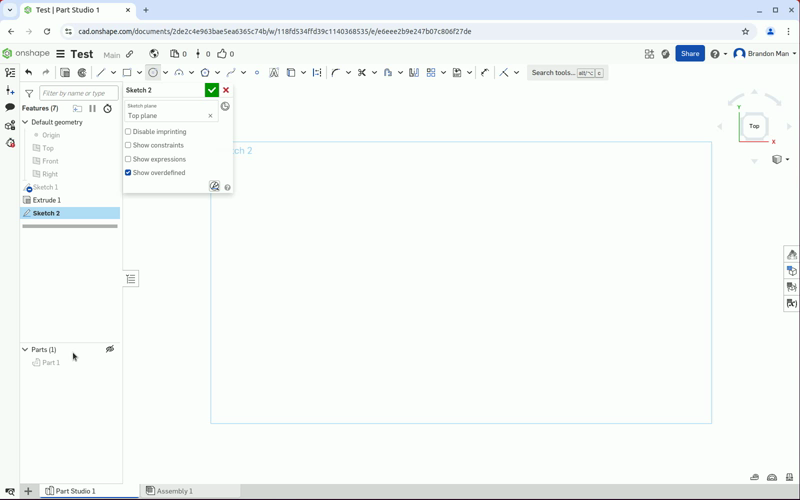
mouse_move(461, 282)
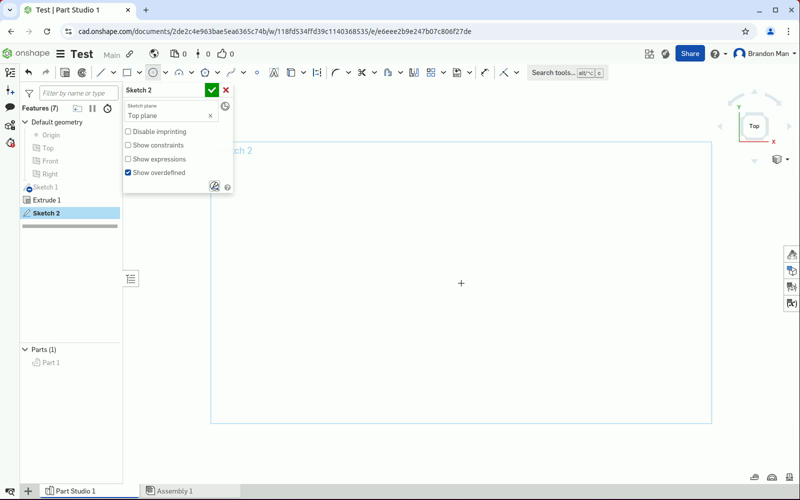
click(461, 282)
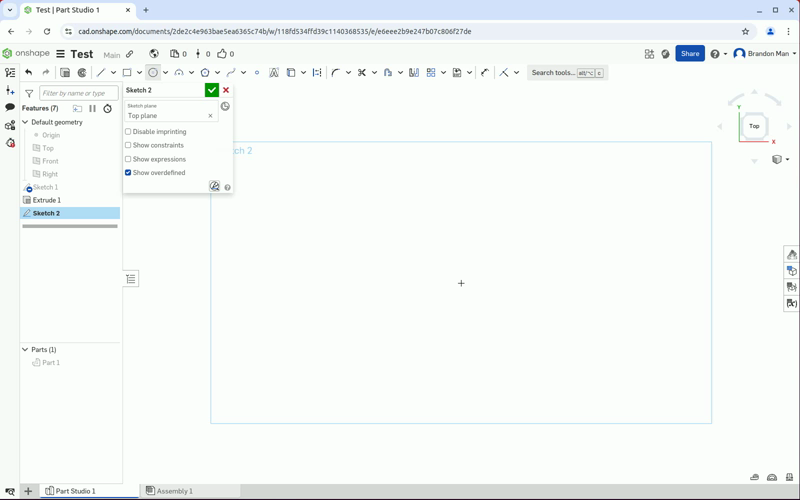
key_up(shift)
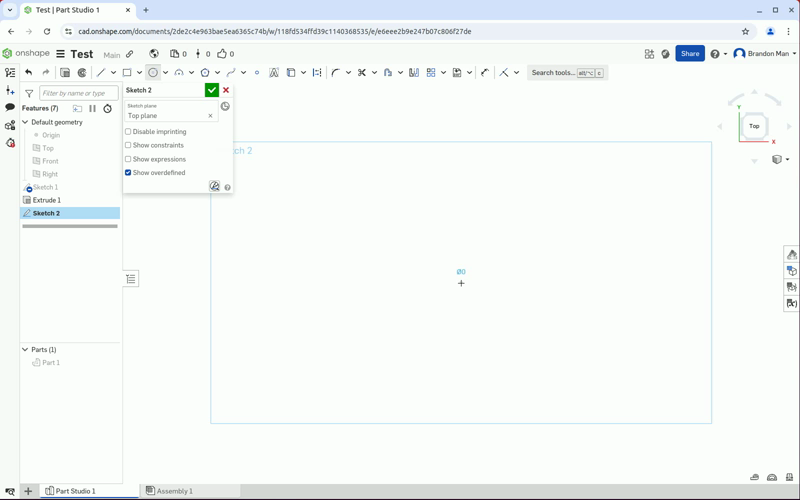
mouse_move(574, 282)
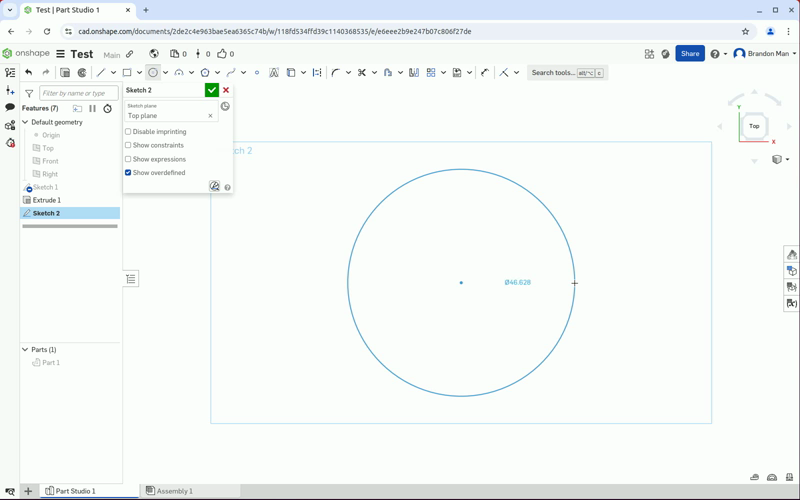
click(574, 282)
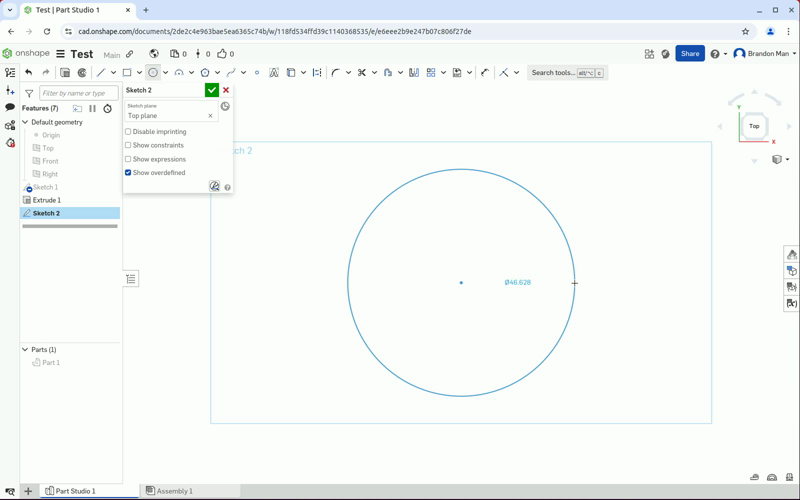
key(esc)
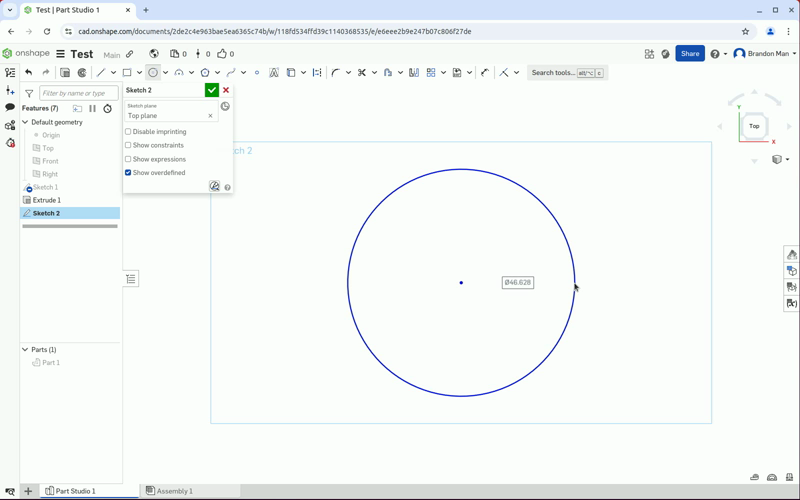
key(c)
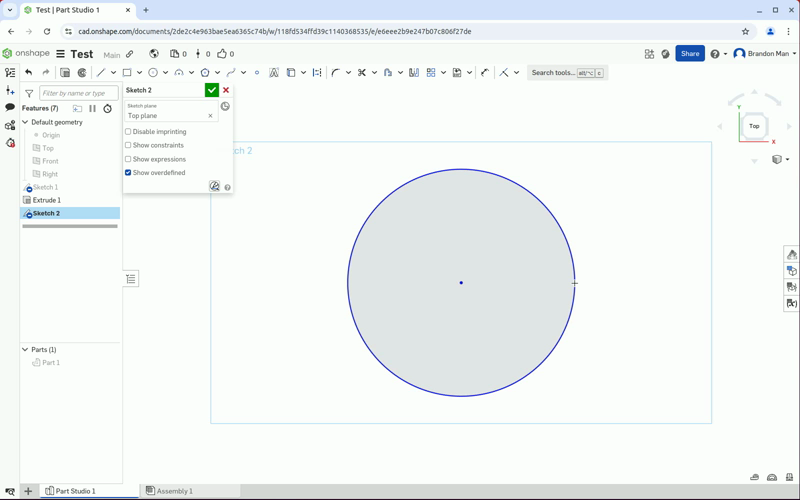
key_down(shift)
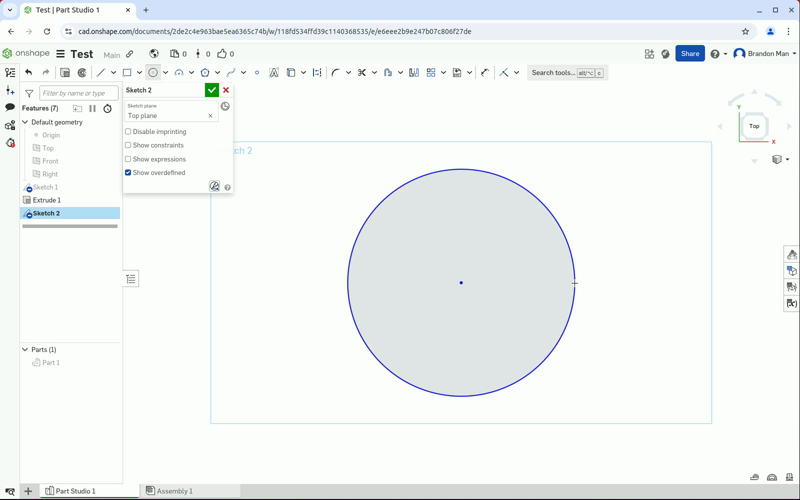
mouse_move(461, 282)
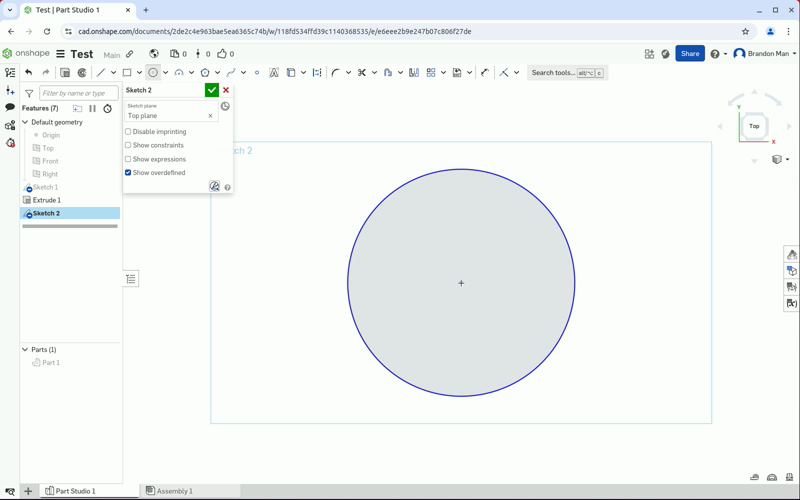
click(461, 282)
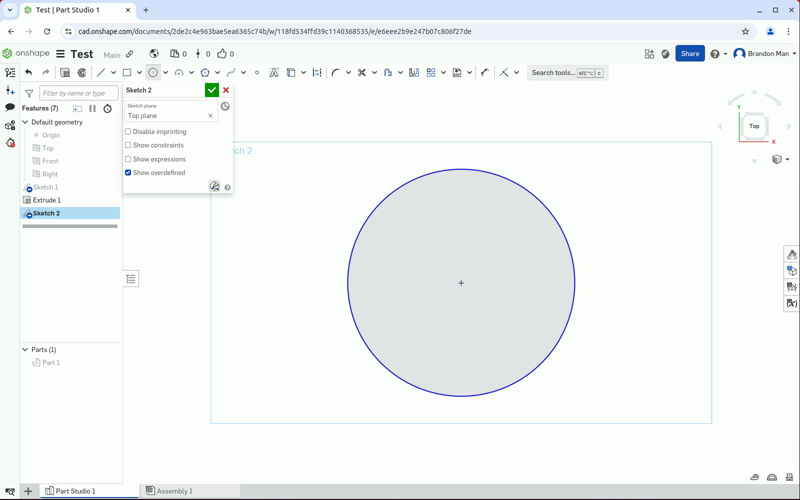
key_up(shift)
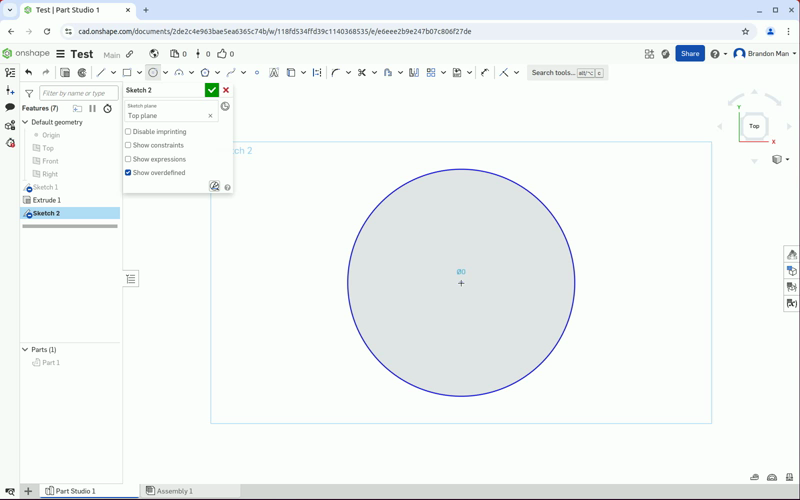
mouse_move(567, 282)
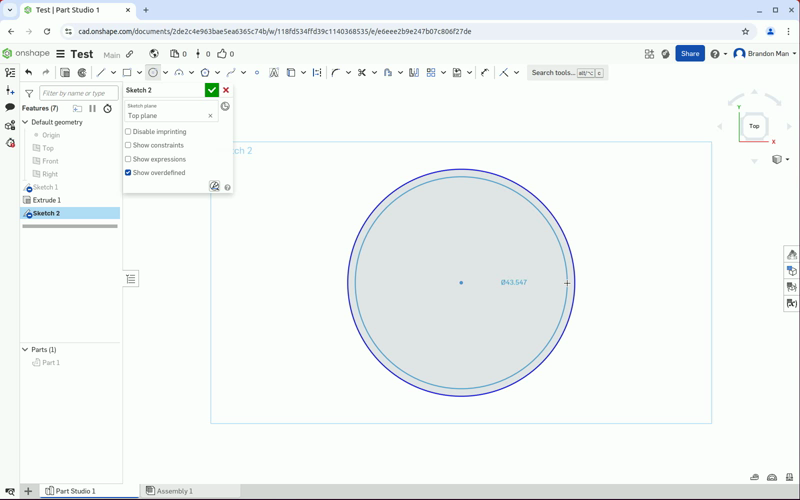
click(567, 282)
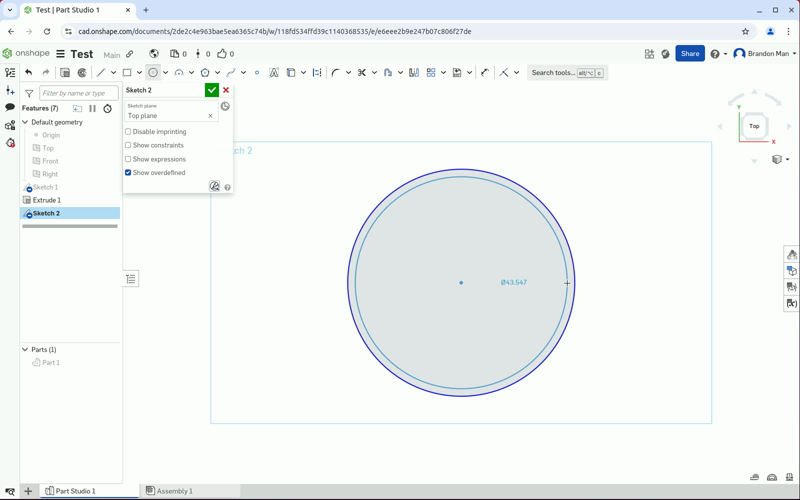
key(esc)
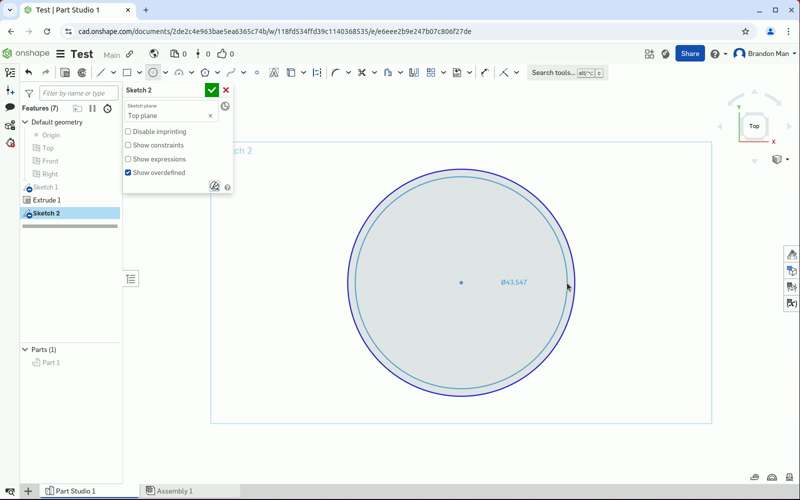
mouse_move(538, 205)
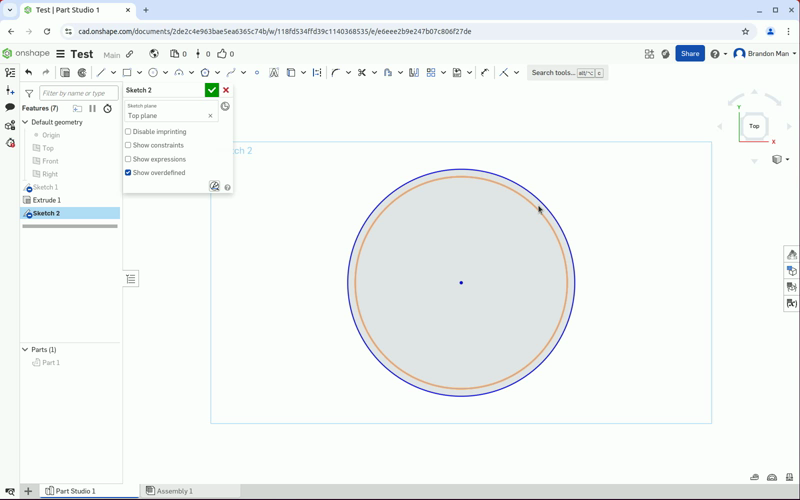
click(538, 205)
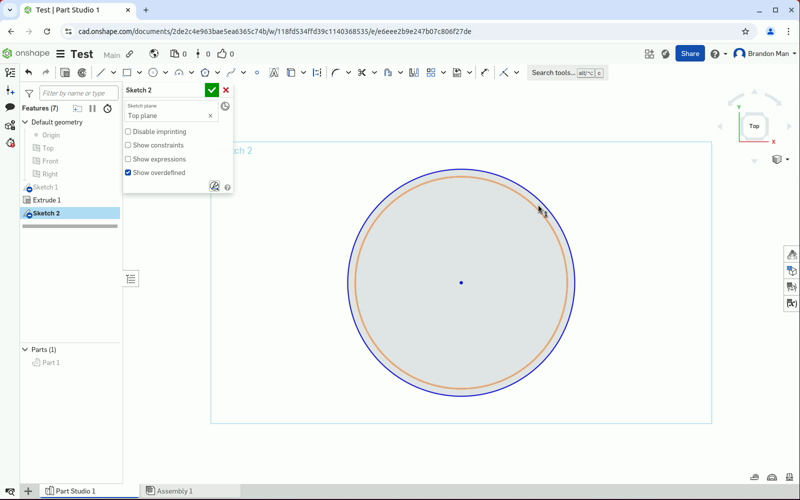
mouse_move(73, 352)
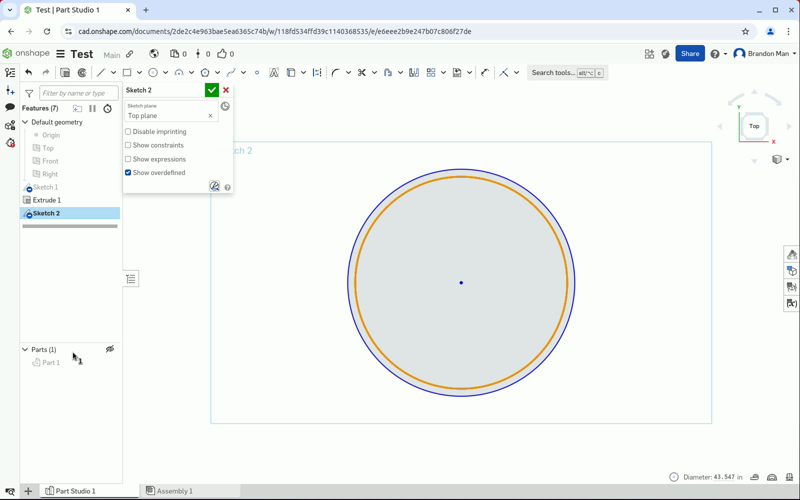
key(shift+y)
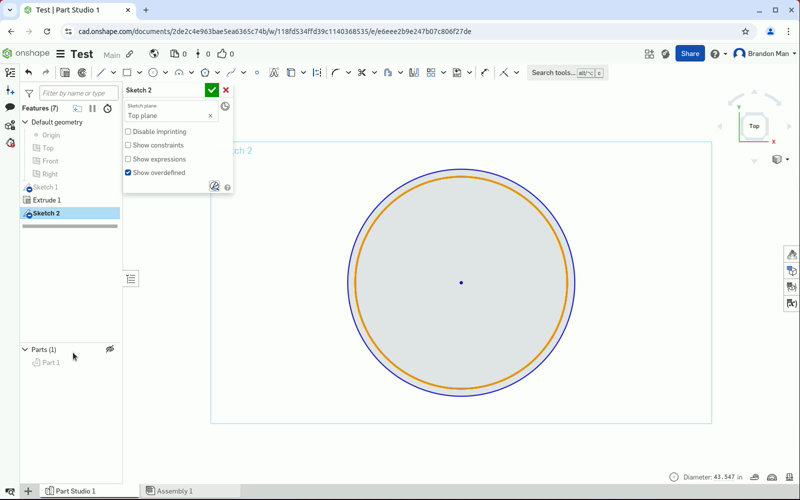
key(shift+e)
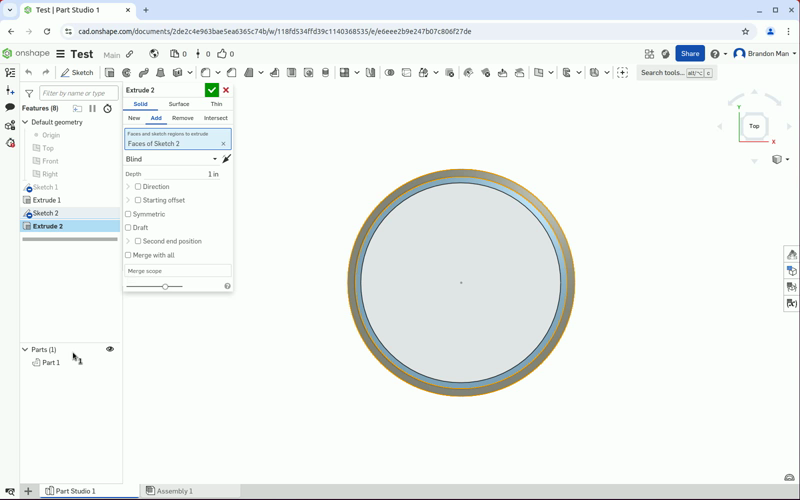
mouse_move(143, 106)
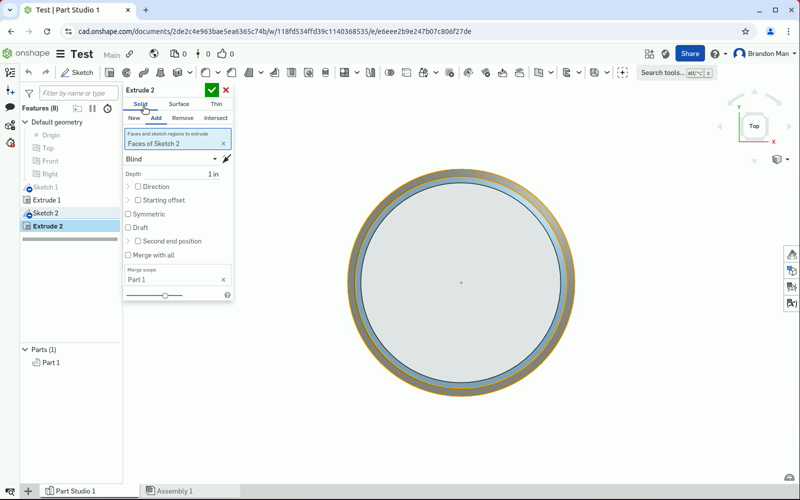
click(143, 106)
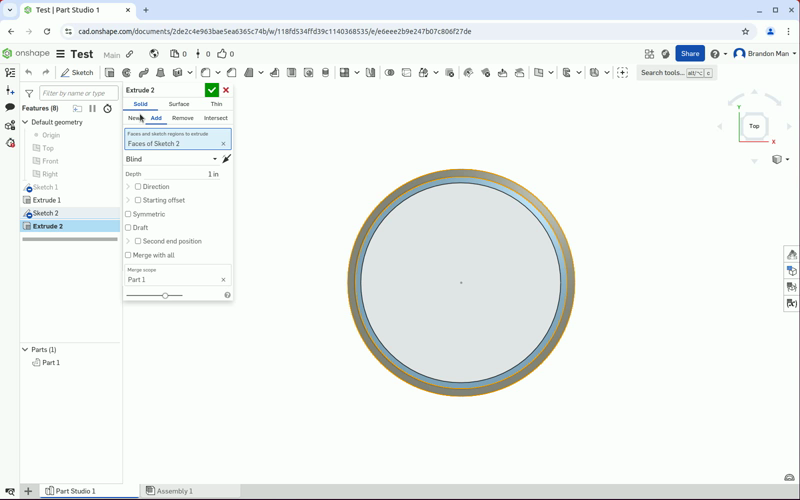
mouse_move(137, 120)
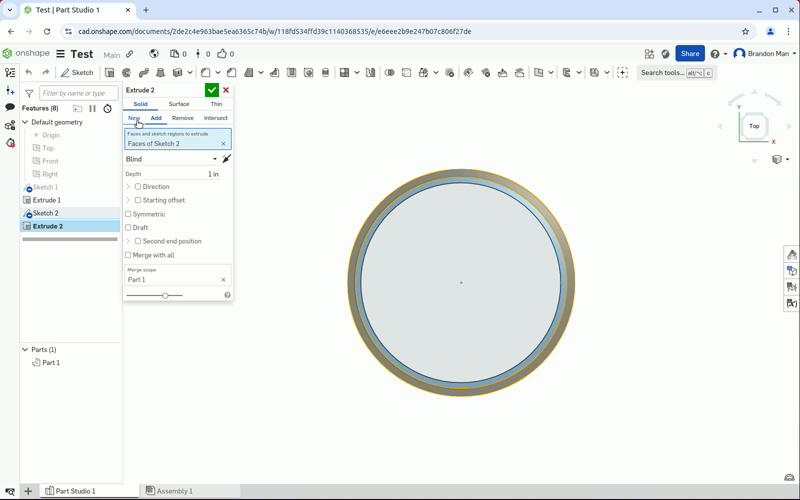
click(137, 120)
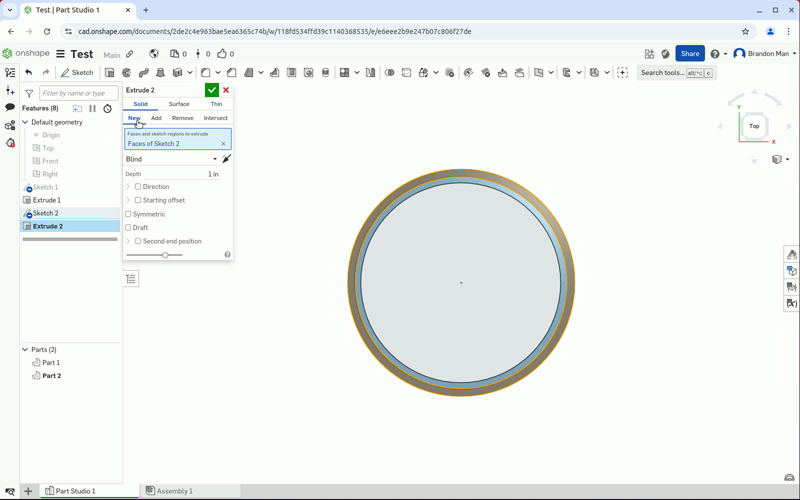
key(tab, 4)
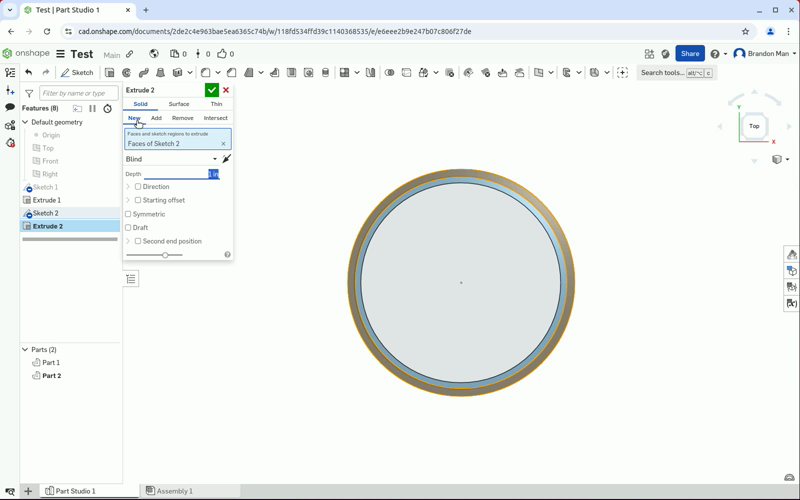
text(10.832)
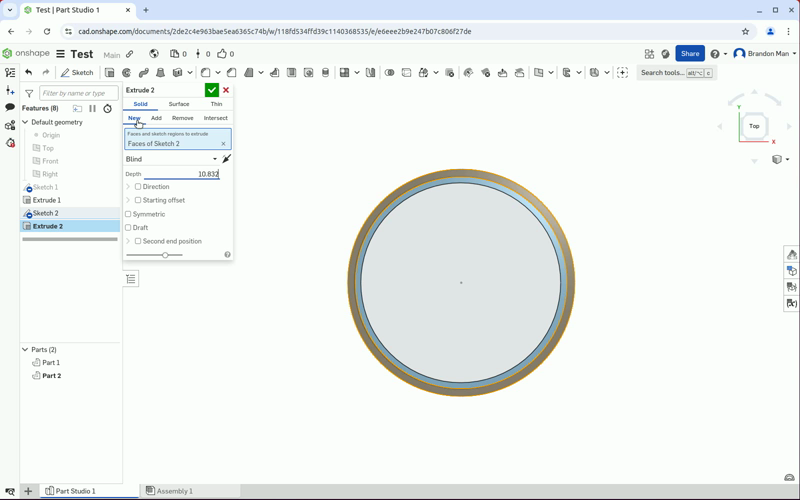
key(enter)
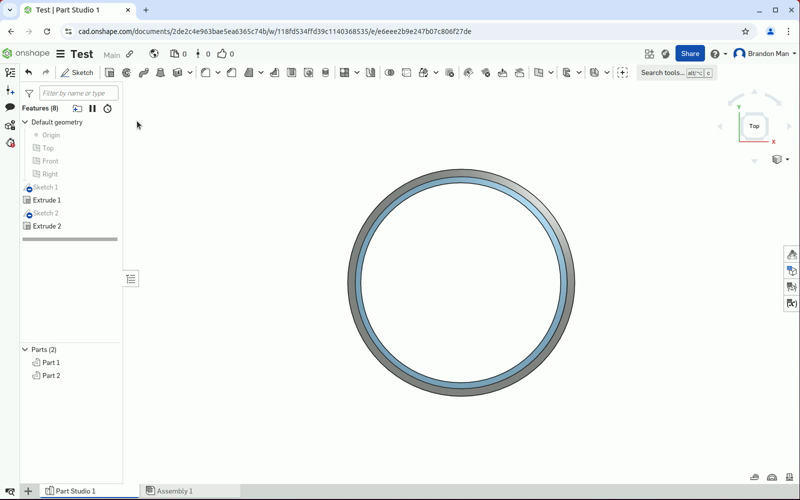
key(shift+h)
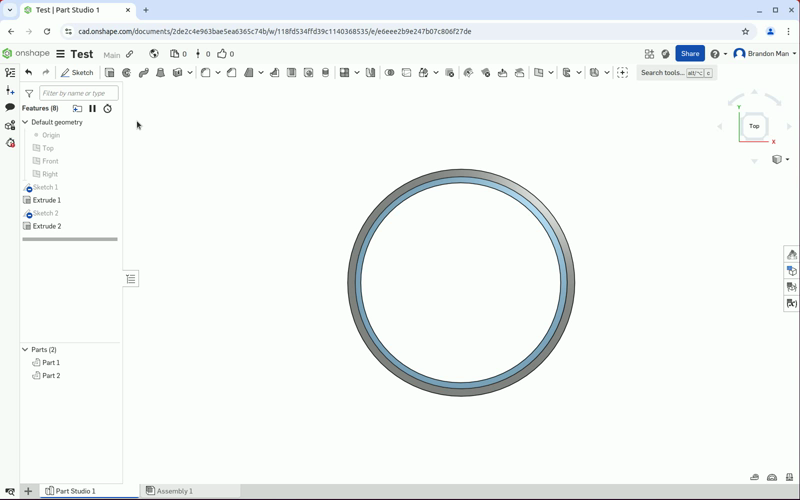
key(shift+h)
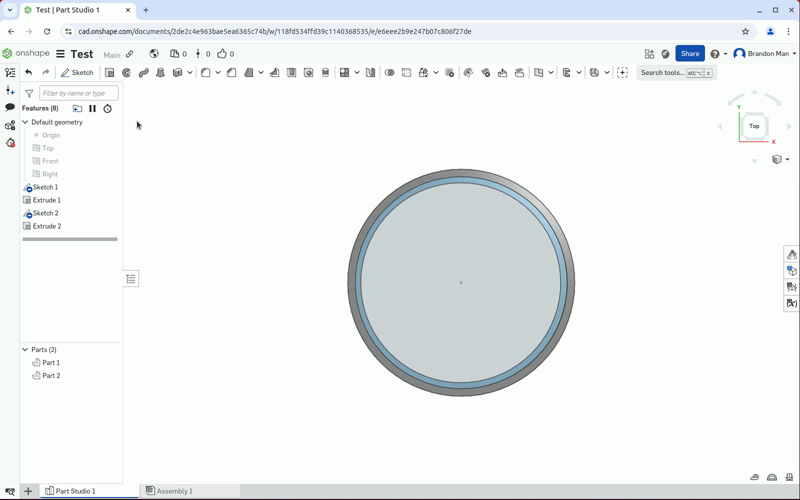
key(shift+7)
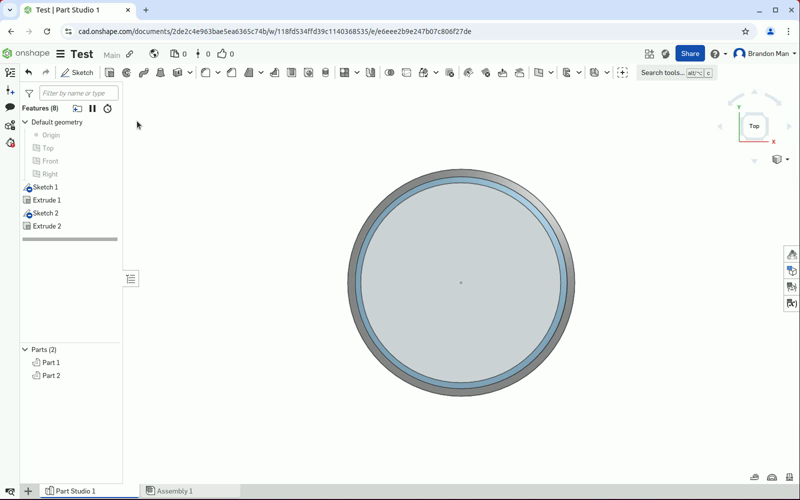
key(up, 3)
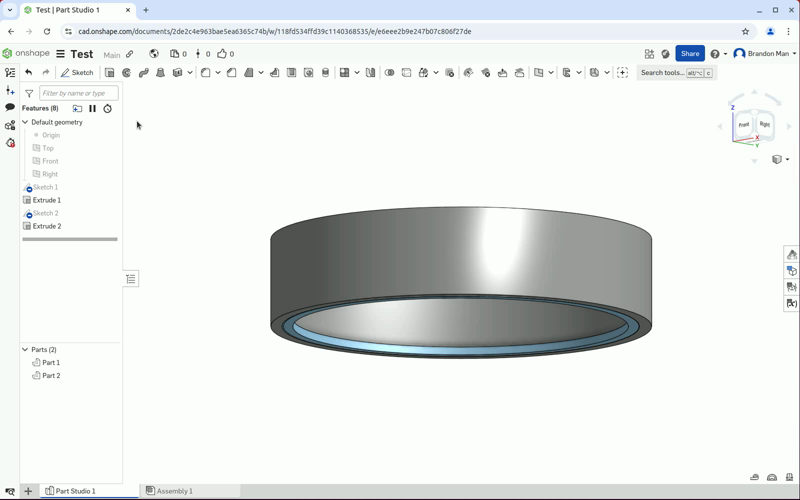
key(left, 3)
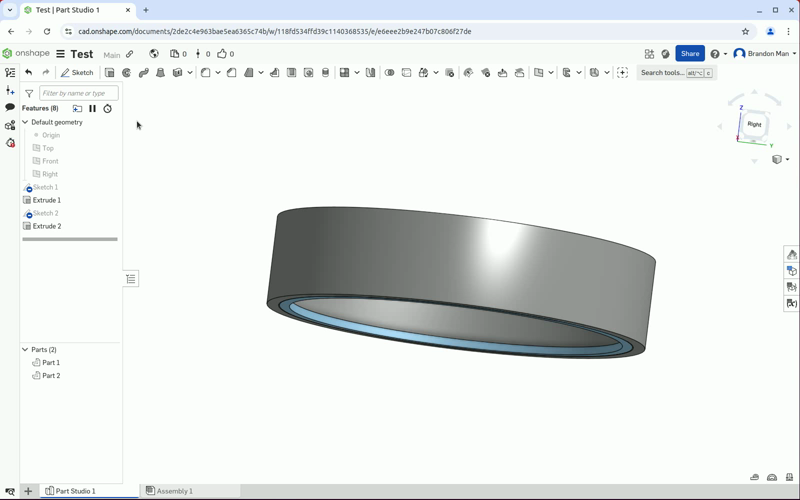
key(right, 3)
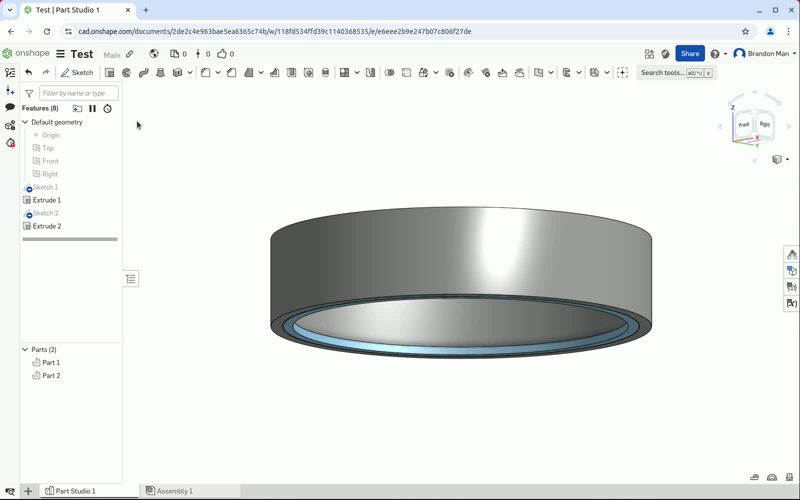
key(down, 3)
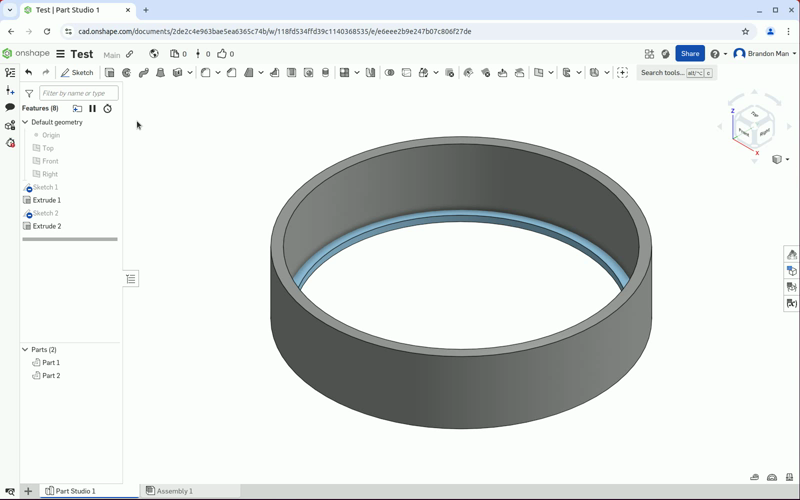
mouse_move(73, 189)
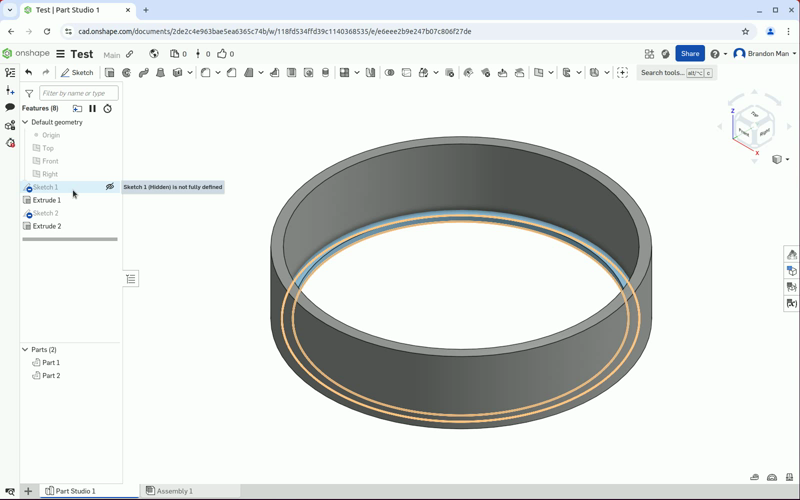
click(73, 189)